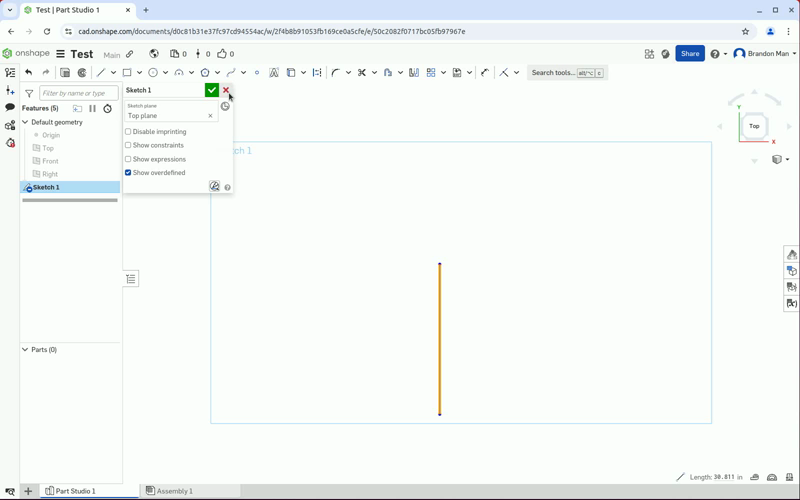
key(shift+h)
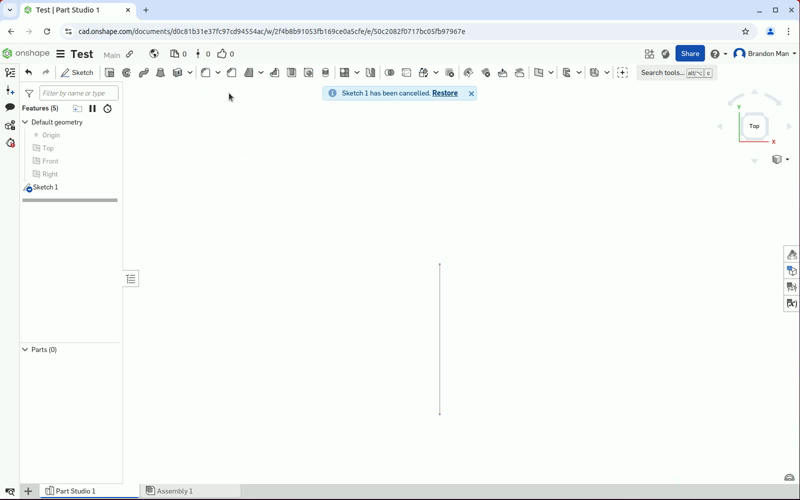
key(shift+s)
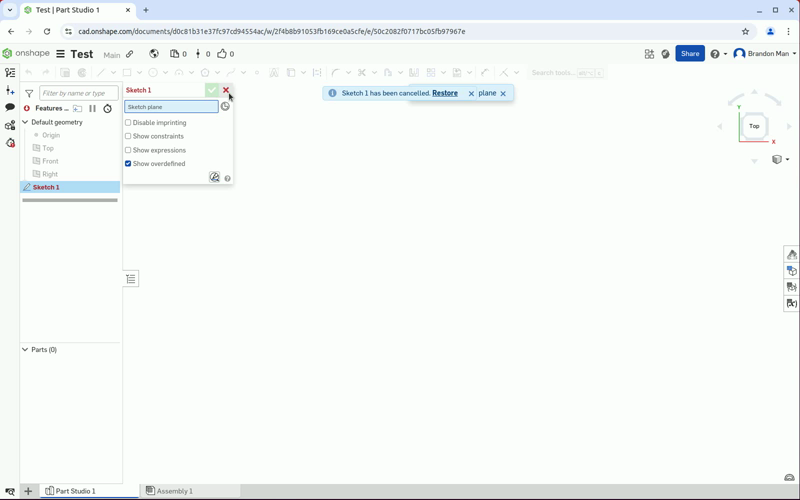
mouse_move(73, 150)
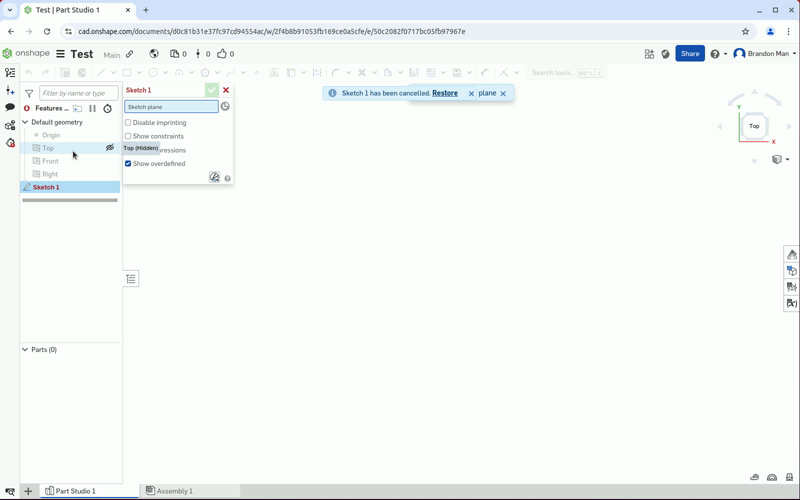
click(73, 150)
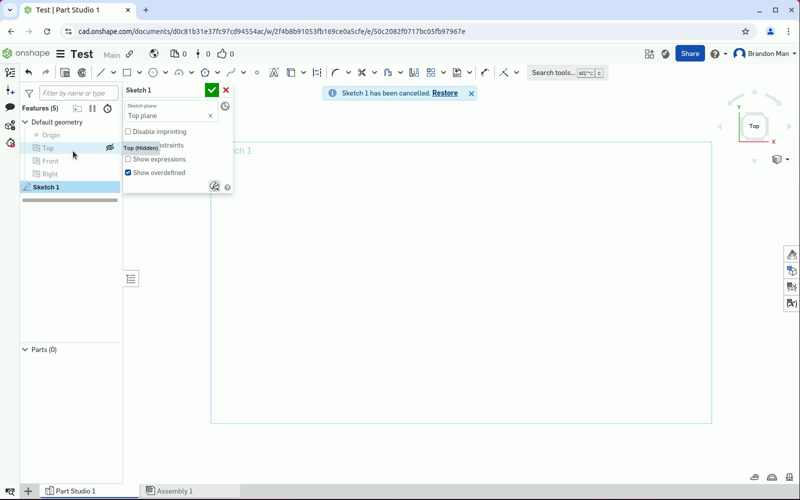
mouse_move(73, 352)
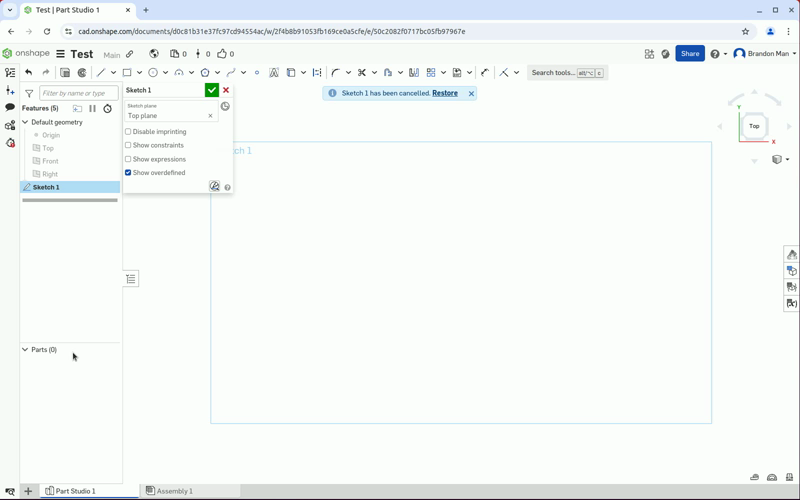
key(y)
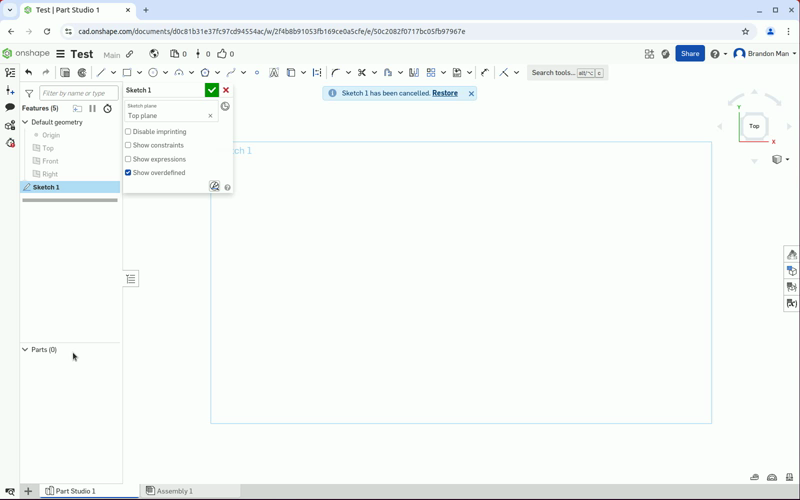
key(c)
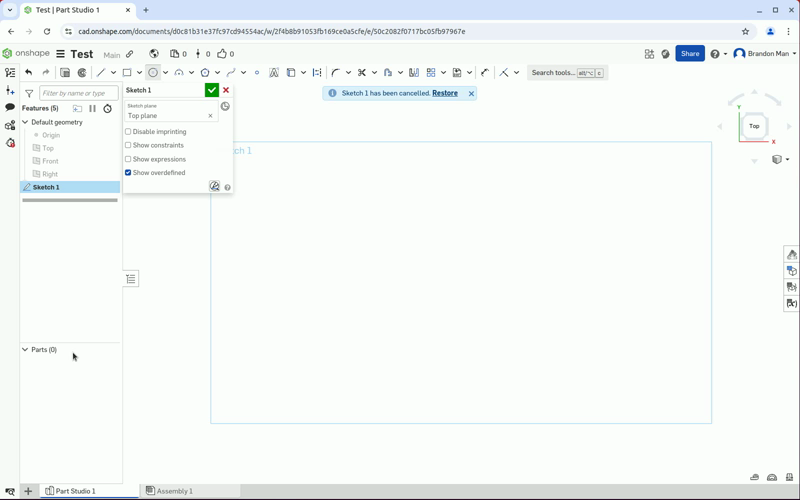
key_down(shift)
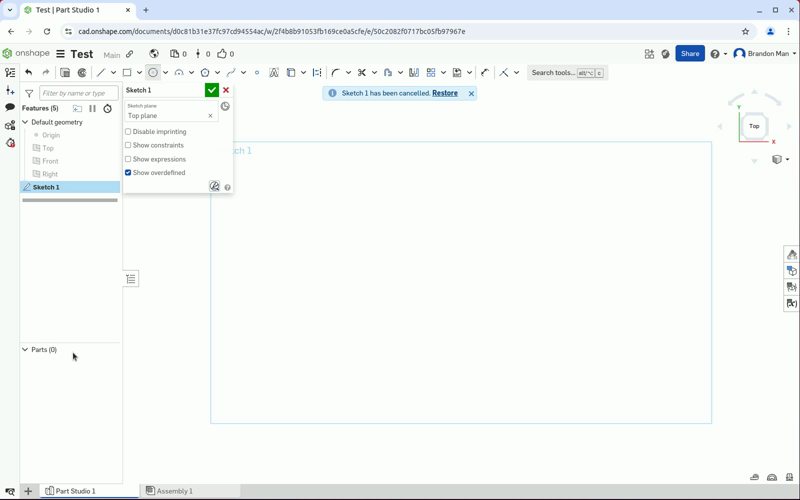
mouse_move(461, 282)
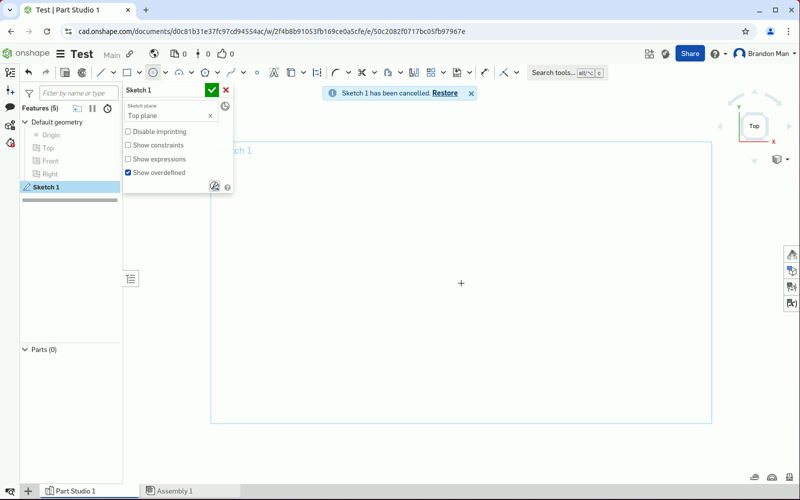
click(461, 282)
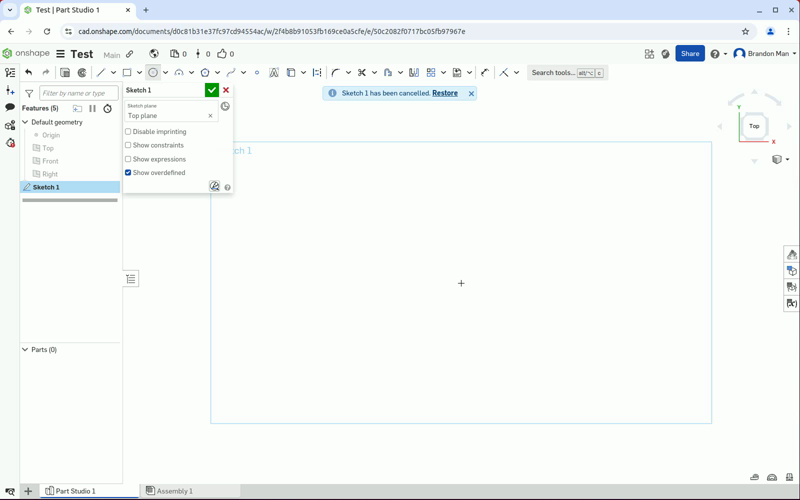
key_up(shift)
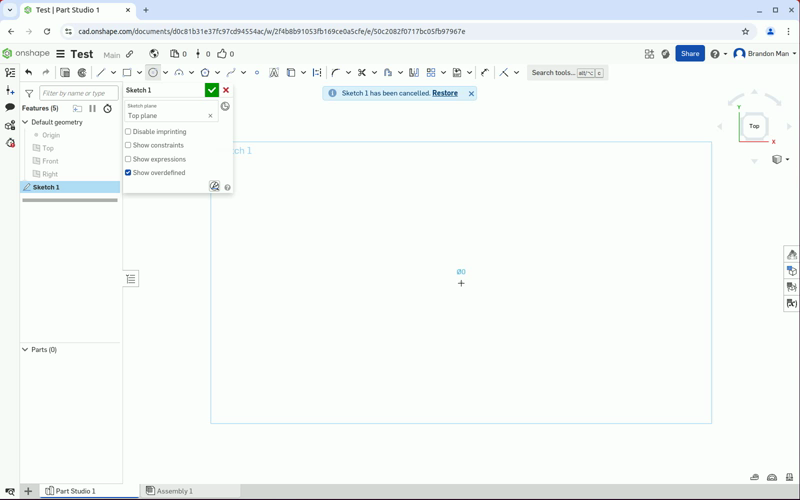
mouse_move(530, 282)
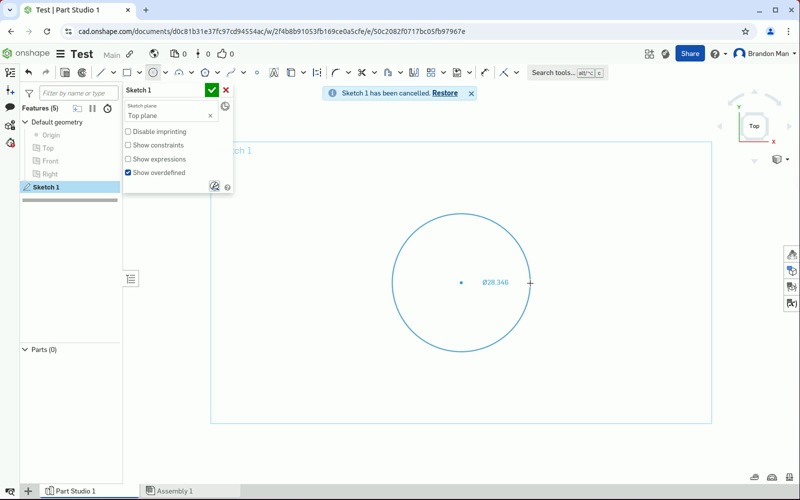
click(530, 282)
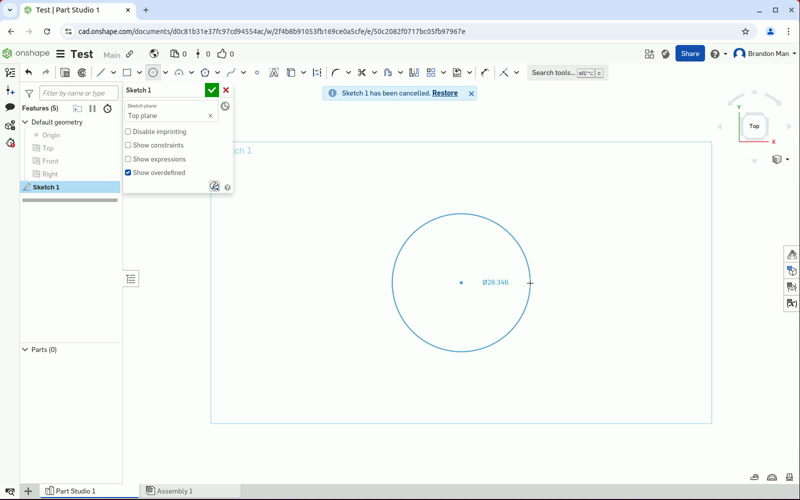
key(esc)
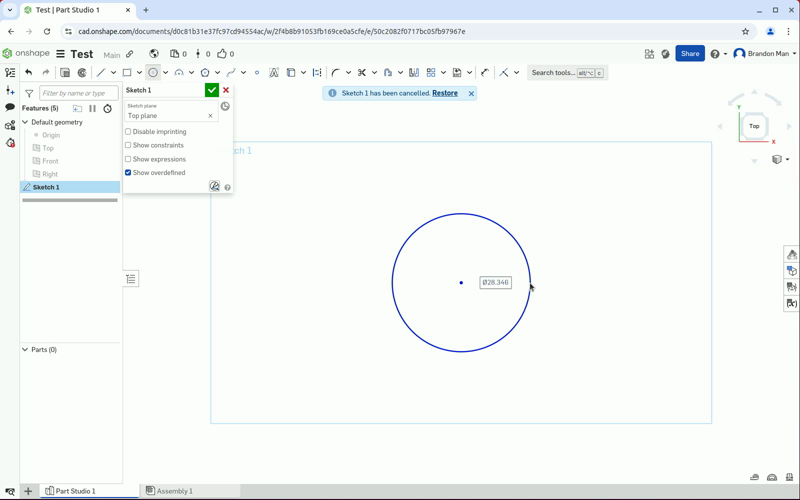
key(c)
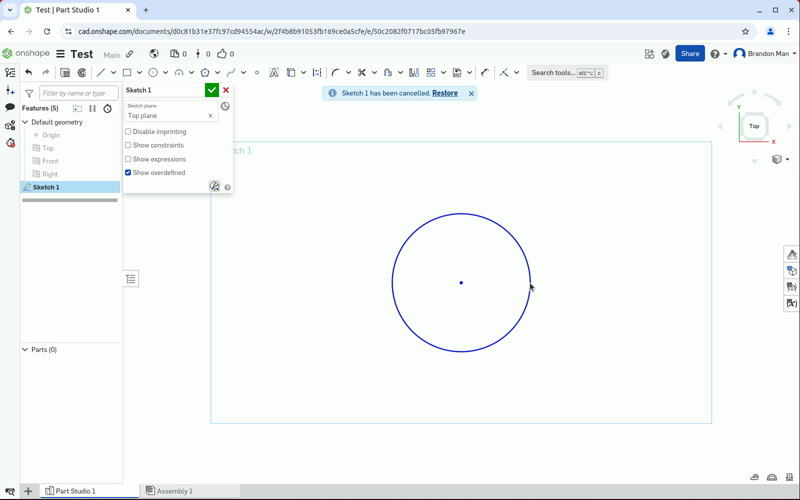
key_down(shift)
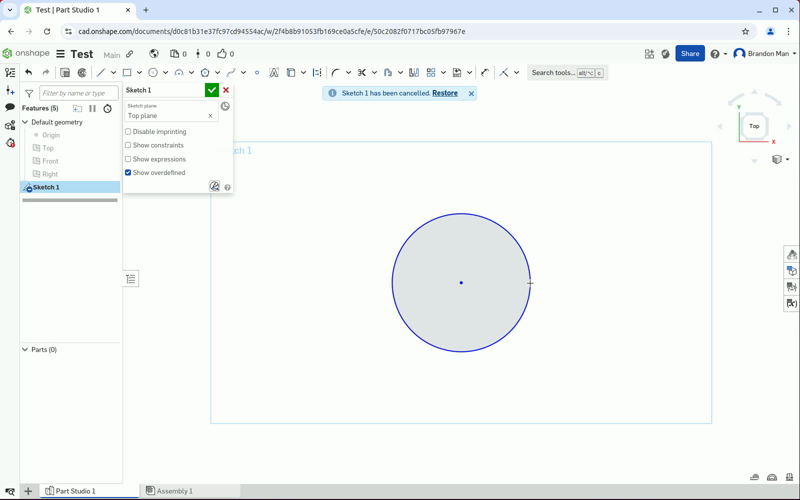
mouse_move(461, 282)
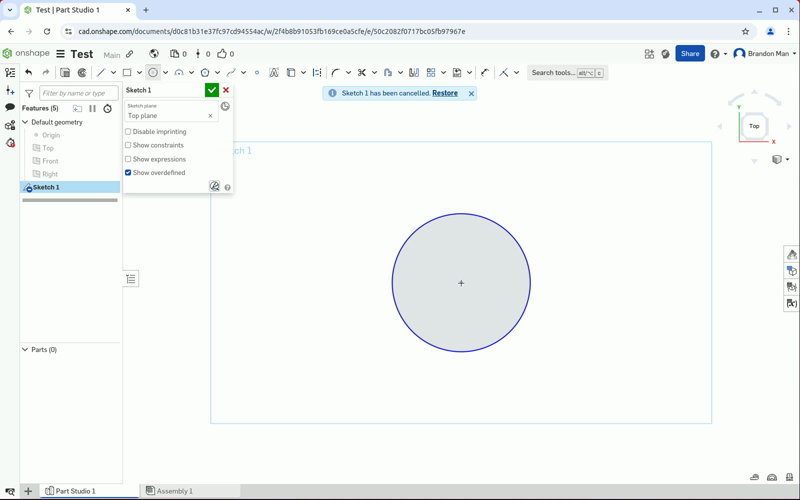
click(461, 282)
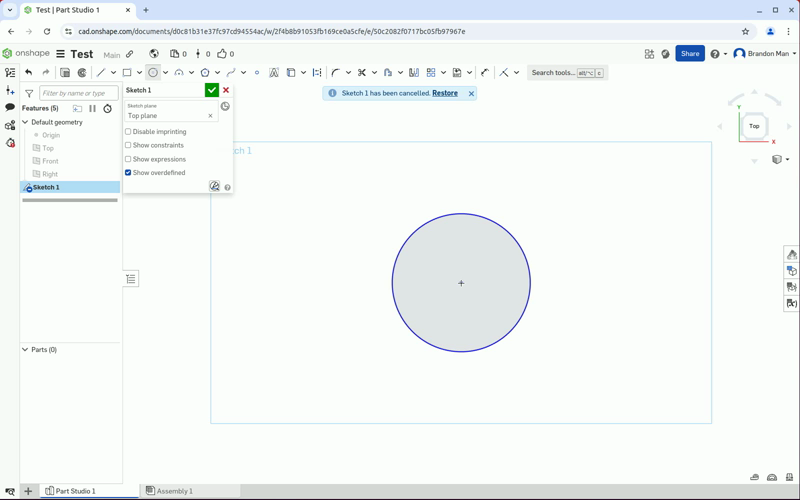
key_up(shift)
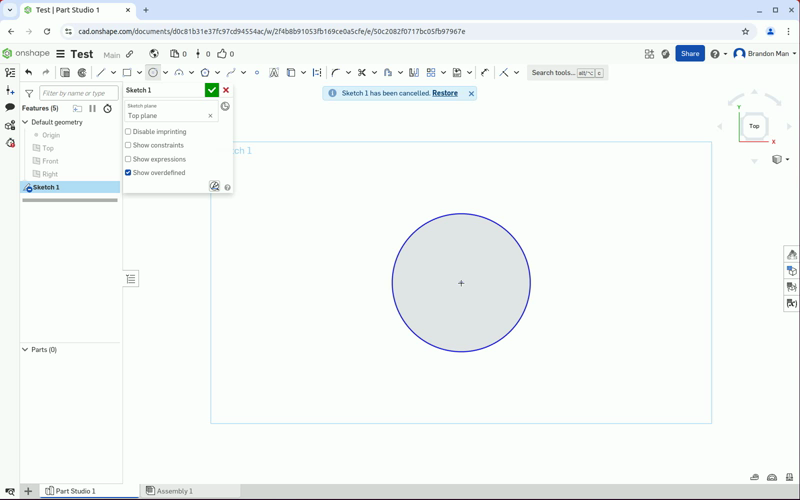
mouse_move(521, 282)
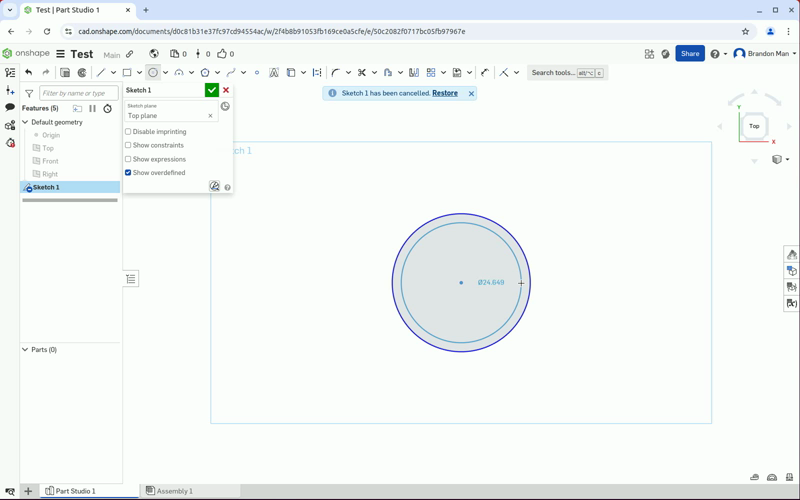
click(521, 282)
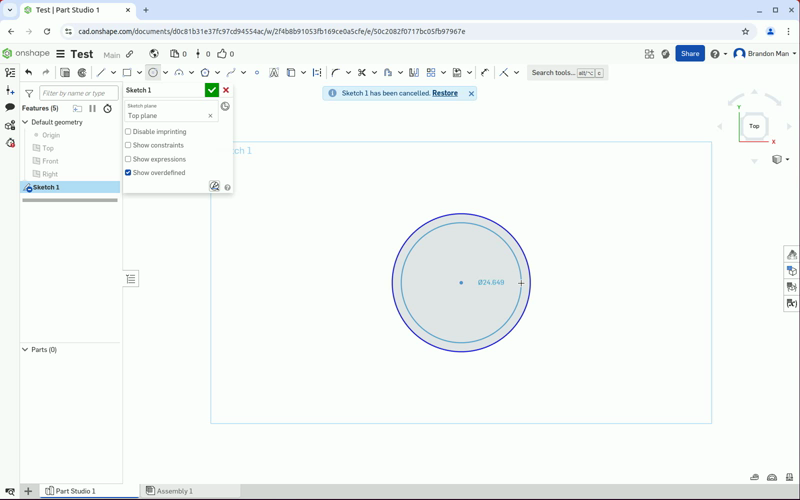
key(esc)
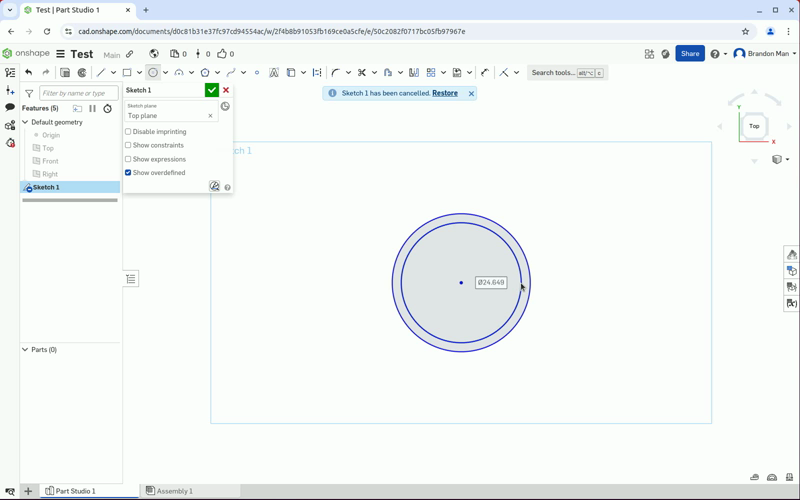
mouse_move(450, 219)
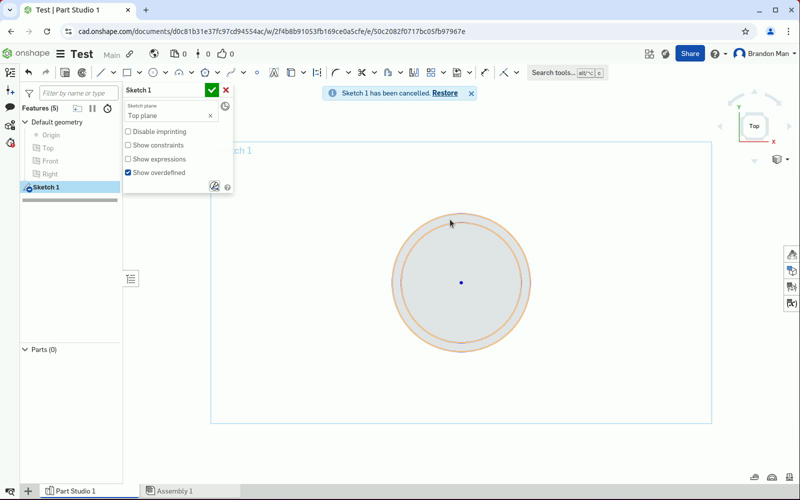
click(450, 219)
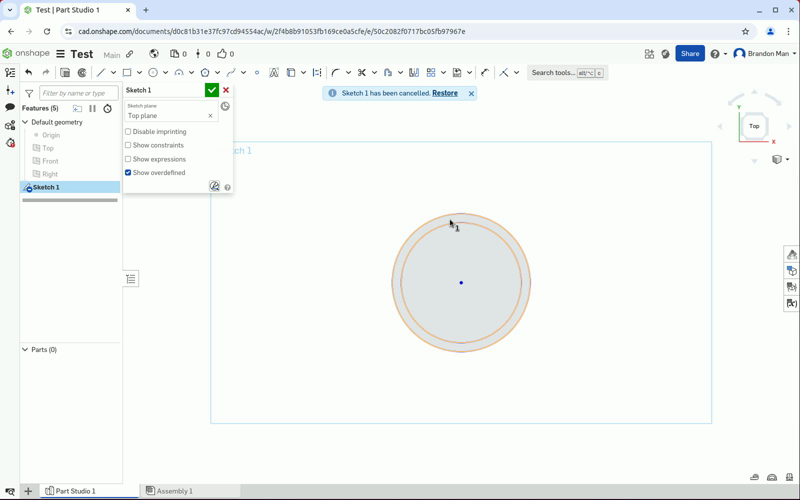
mouse_move(73, 352)
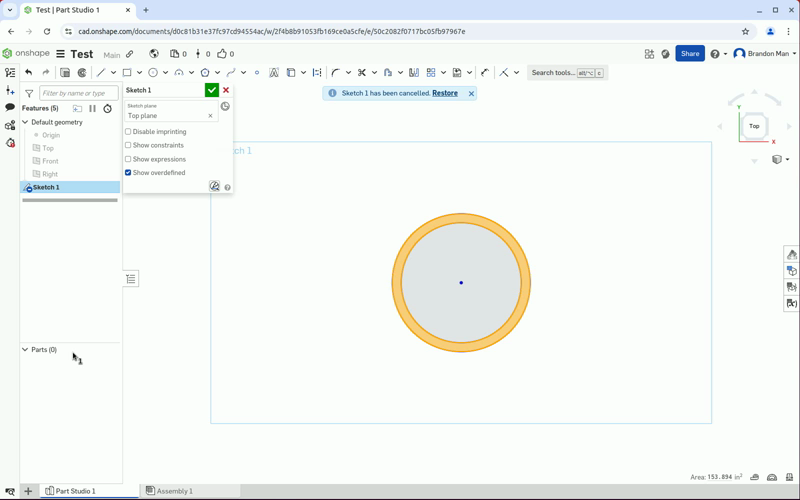
key(shift+y)
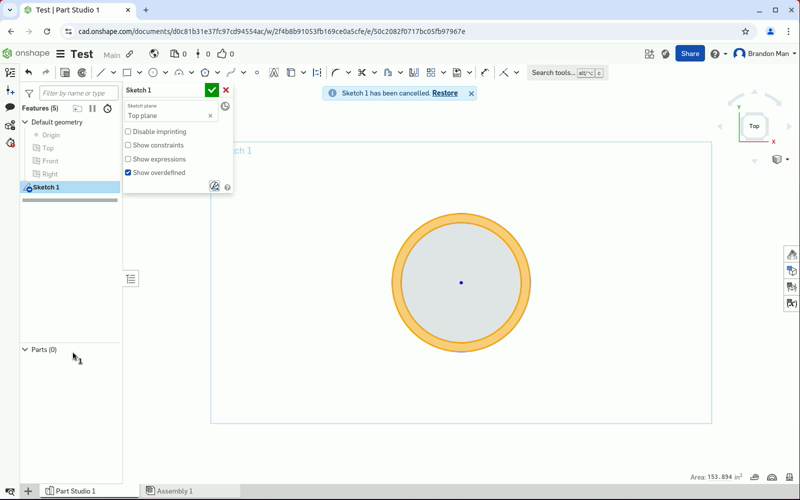
key(shift+e)
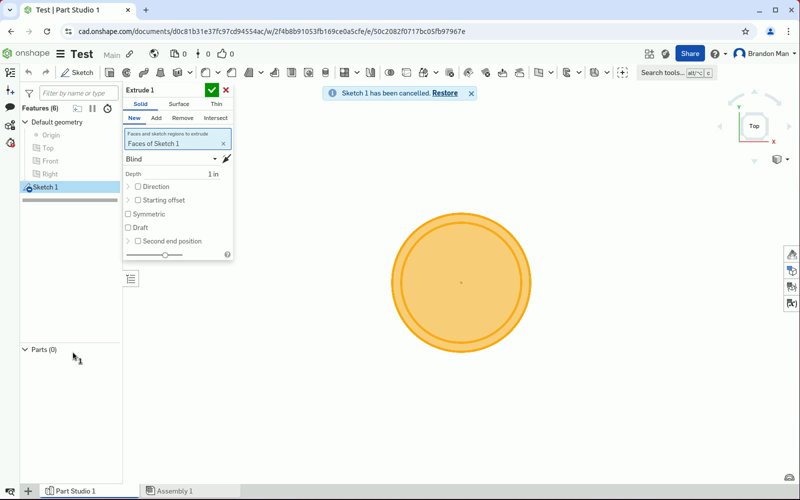
mouse_move(143, 106)
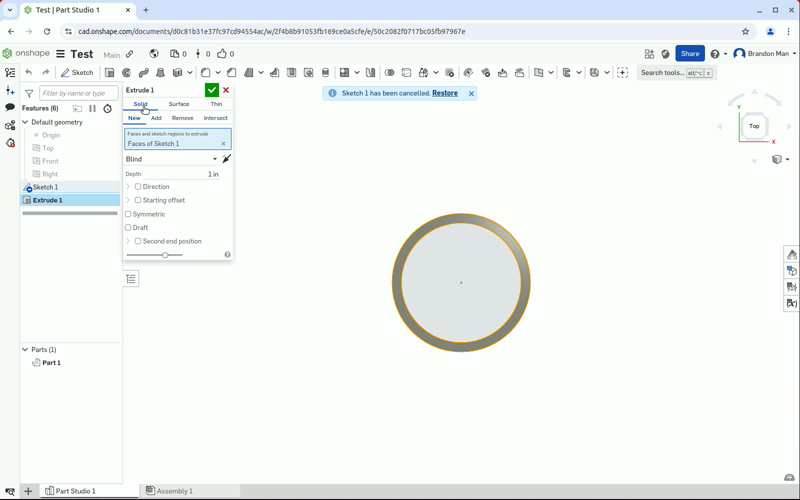
click(143, 106)
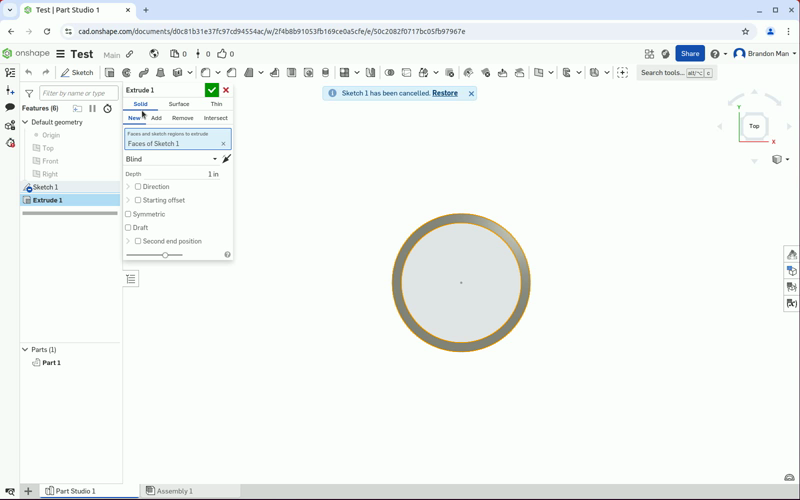
mouse_move(137, 120)
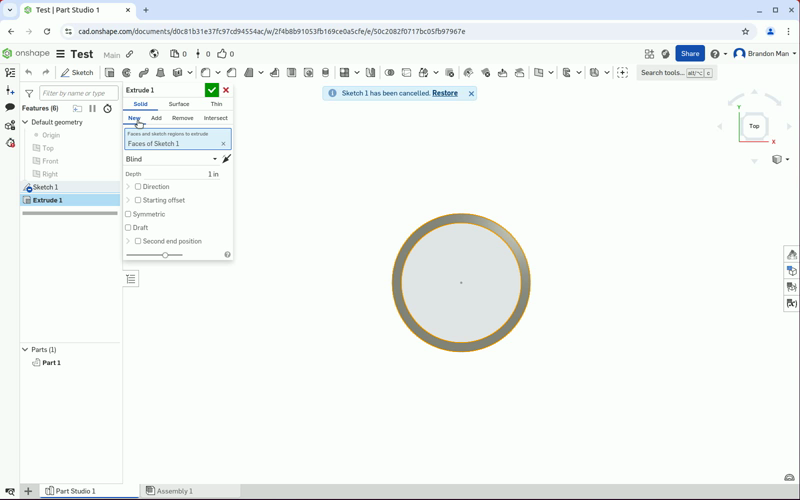
click(137, 120)
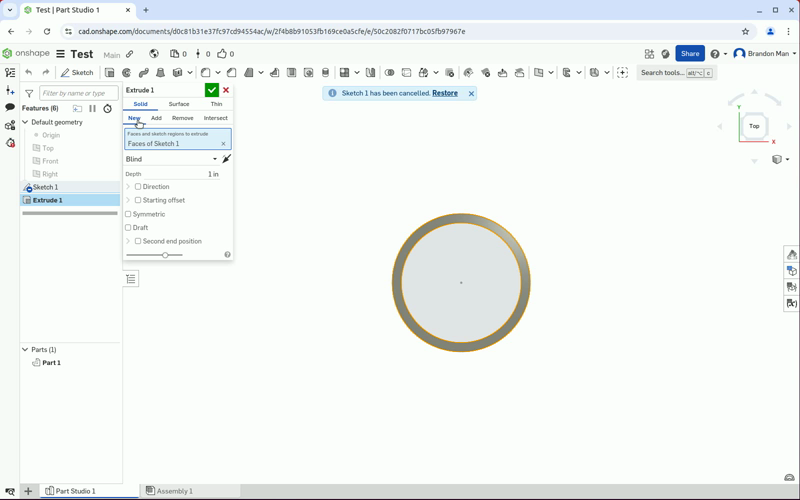
key(tab, 4)
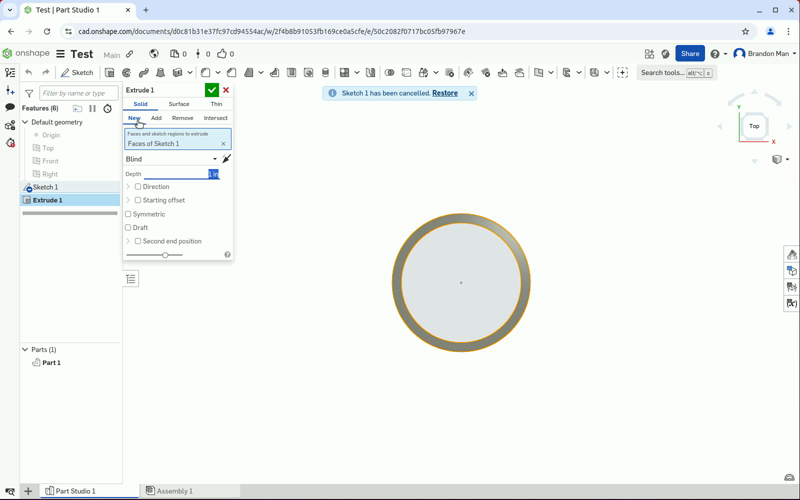
text(23.108)
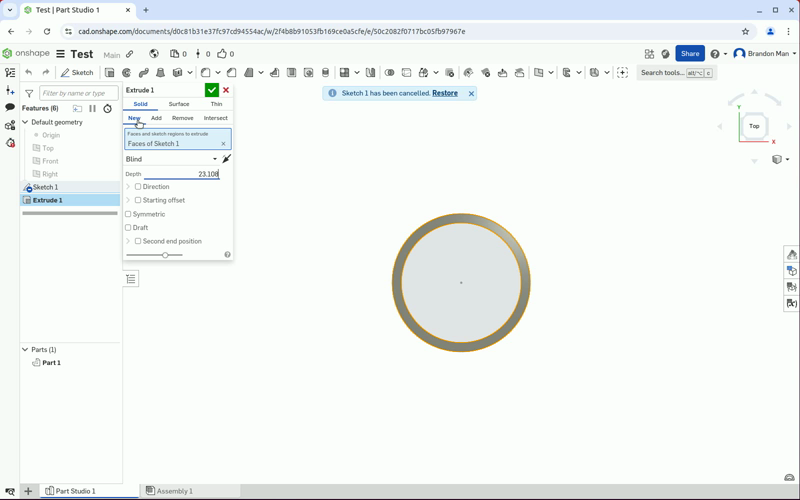
key(enter)
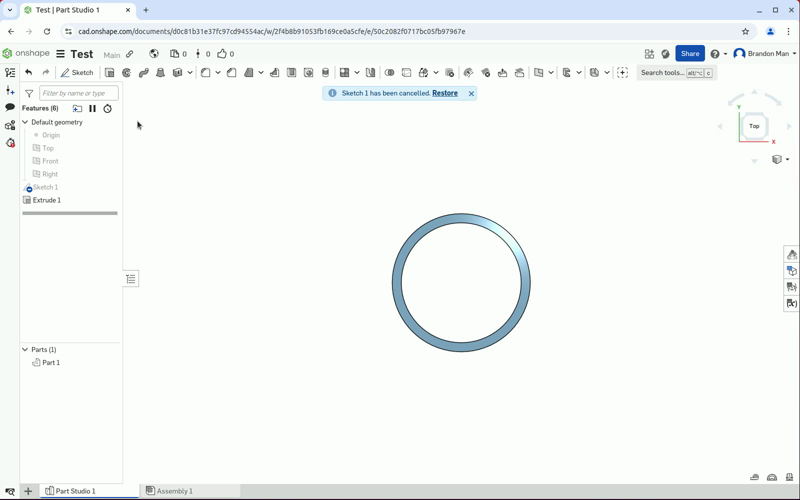
key(shift+h)
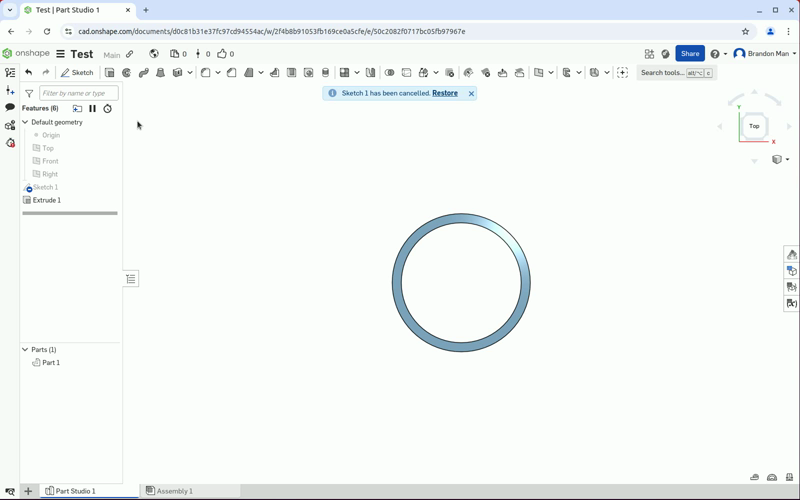
key(shift+h)
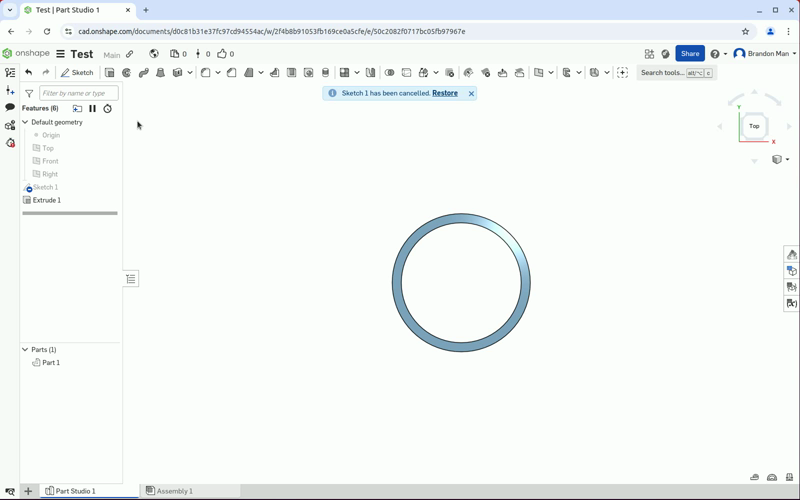
mouse_move(73, 189)
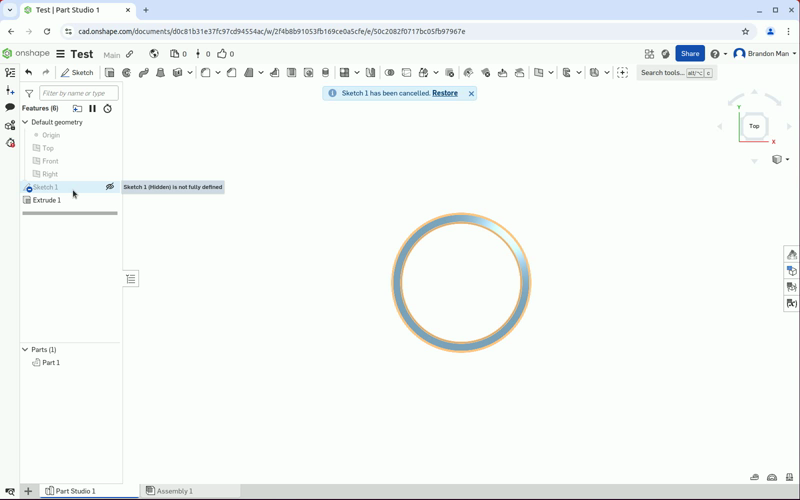
click(73, 189)
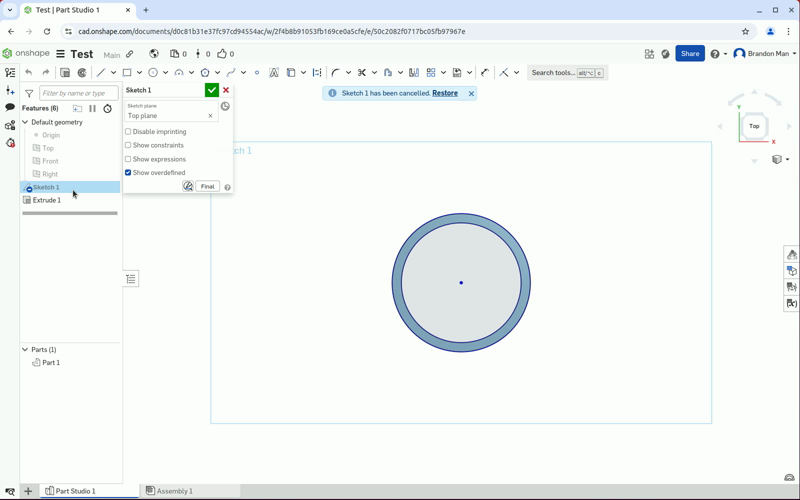
mouse_move(229, 92)
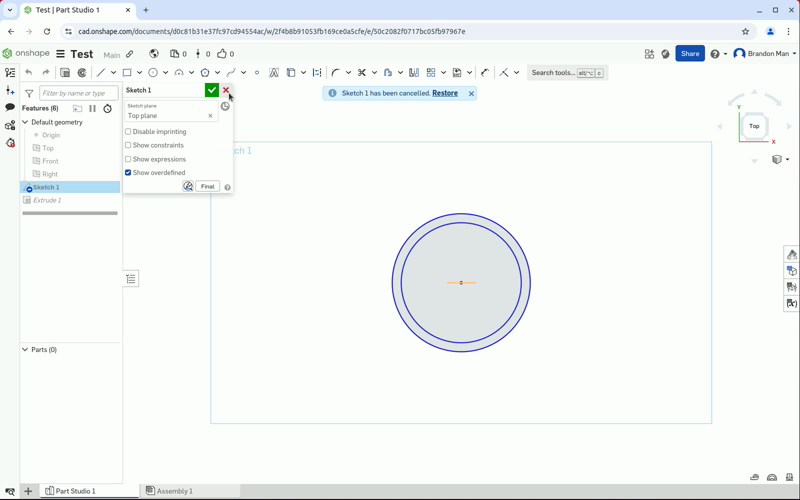
click(229, 92)
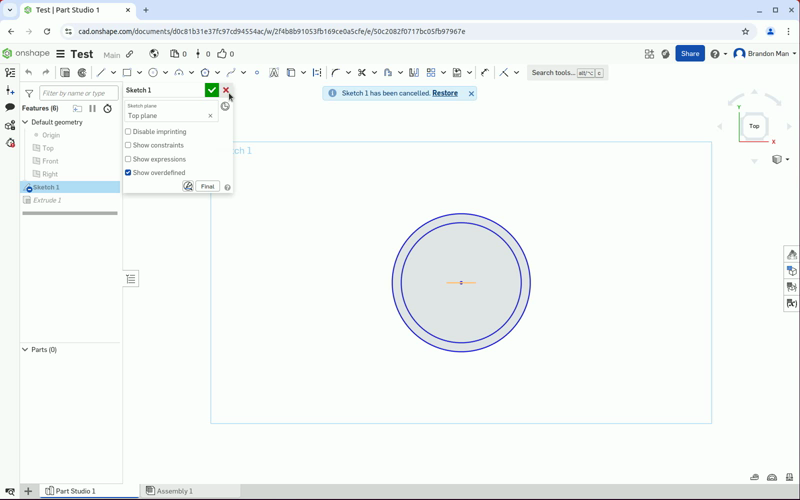
key(shift+s)
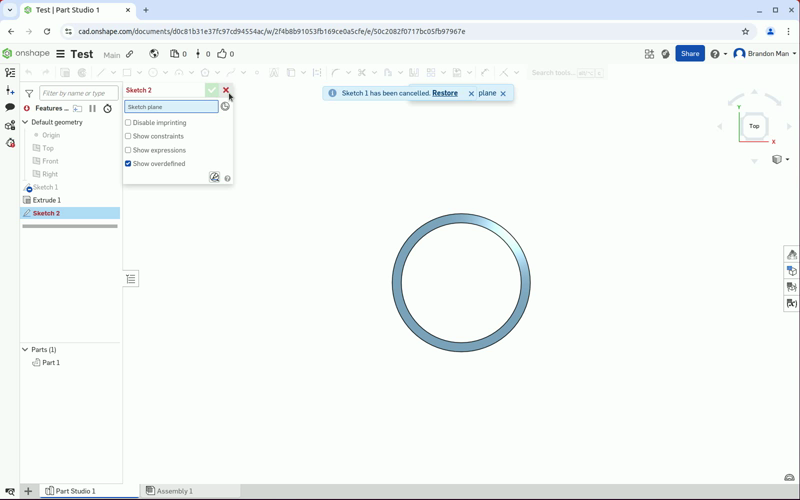
mouse_move(73, 150)
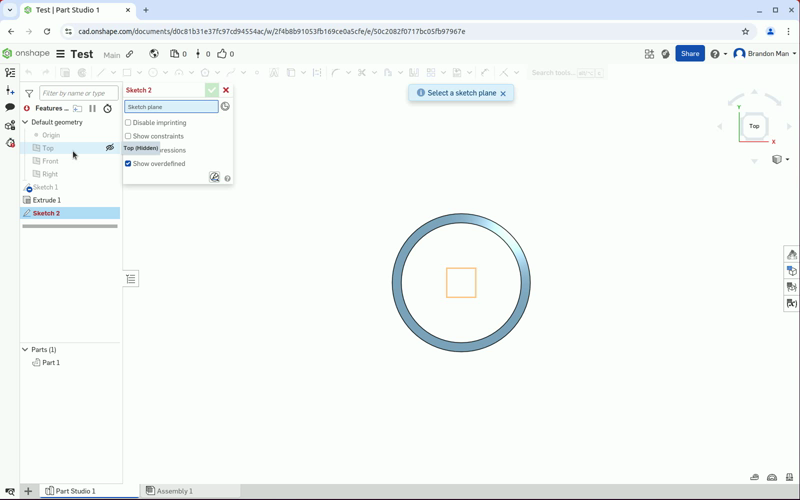
click(73, 150)
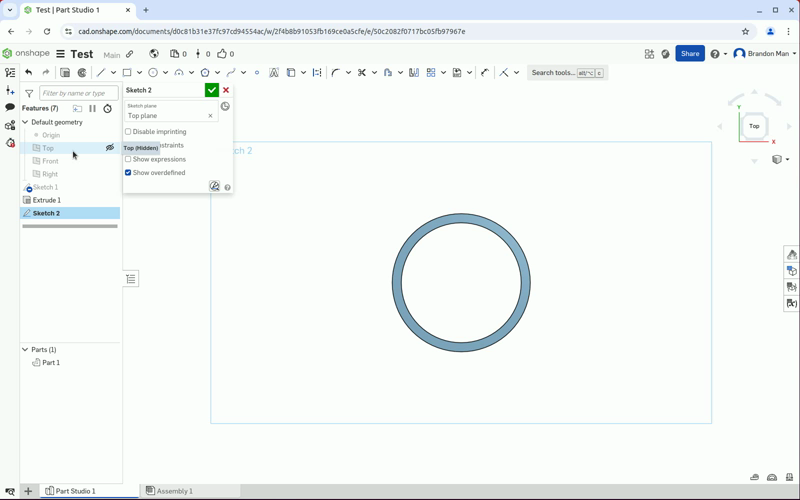
mouse_move(73, 352)
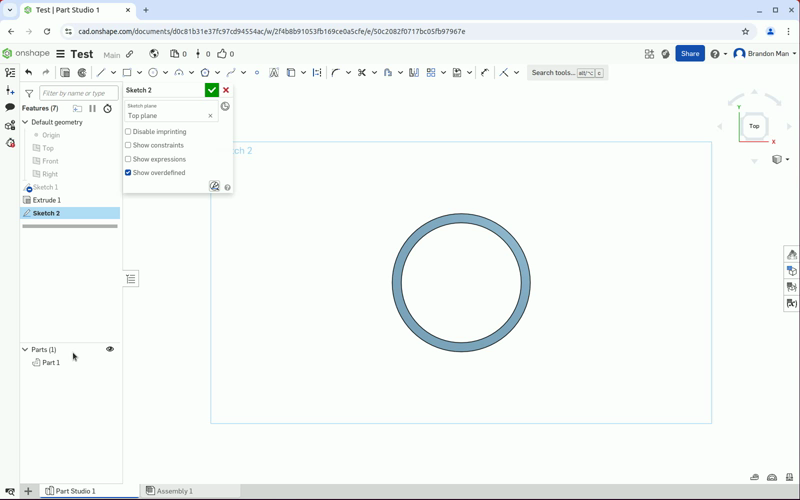
key(y)
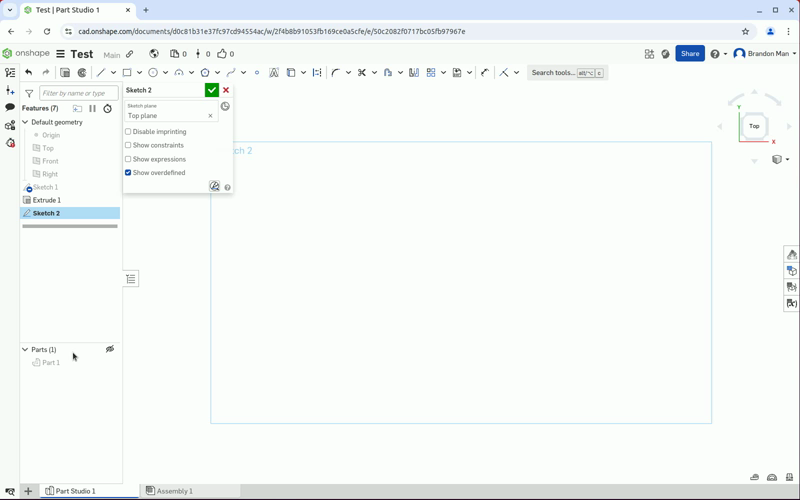
key(c)
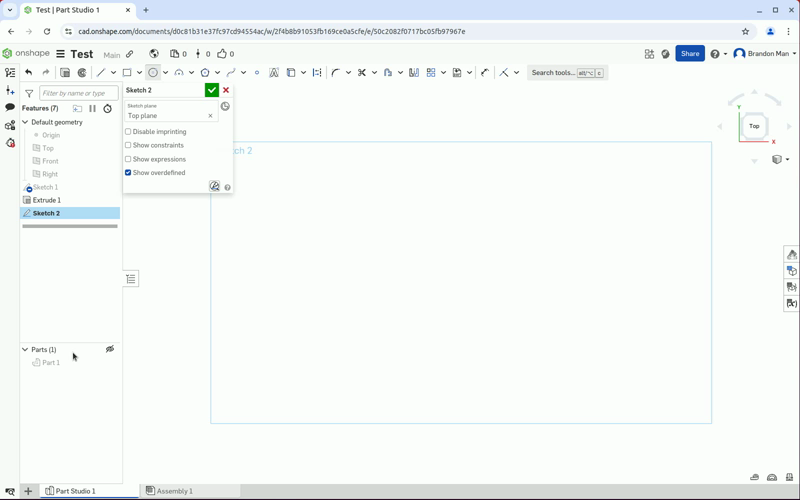
key_down(shift)
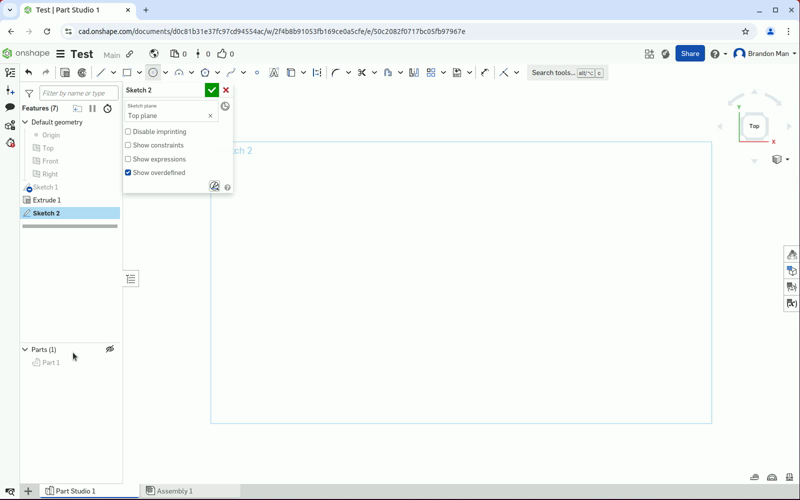
mouse_move(460, 282)
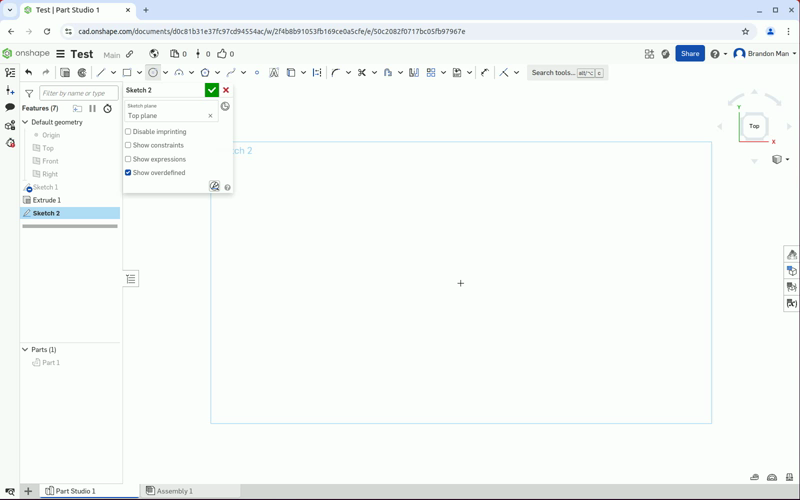
click(460, 282)
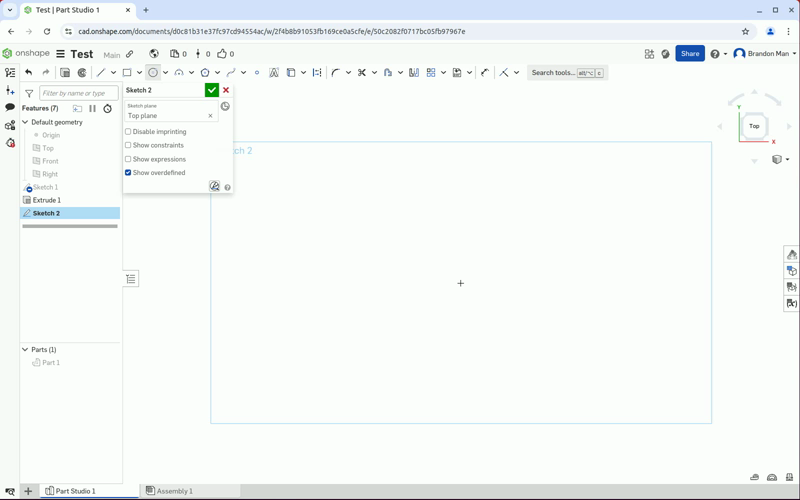
key_up(shift)
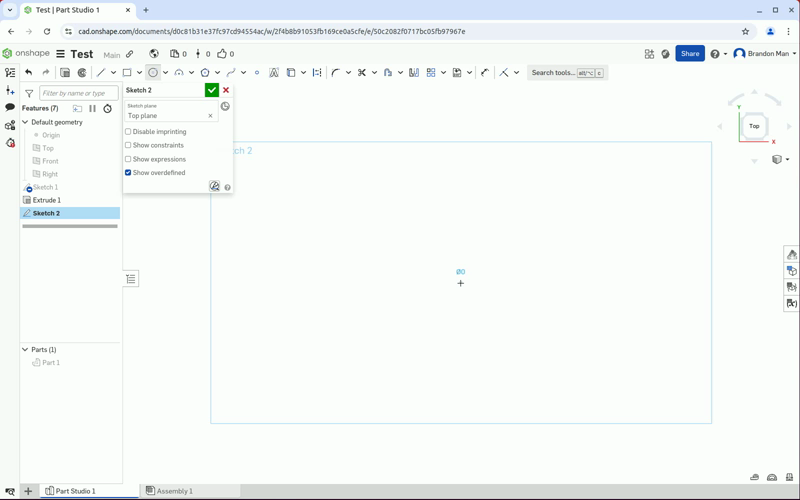
mouse_move(521, 282)
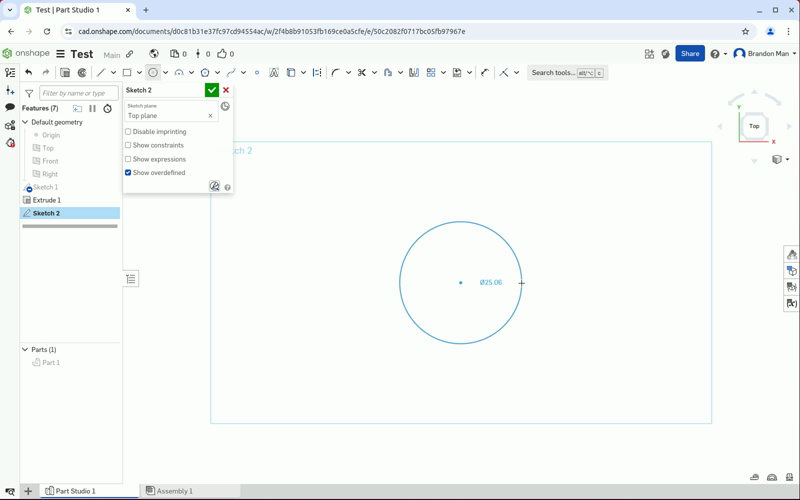
click(521, 282)
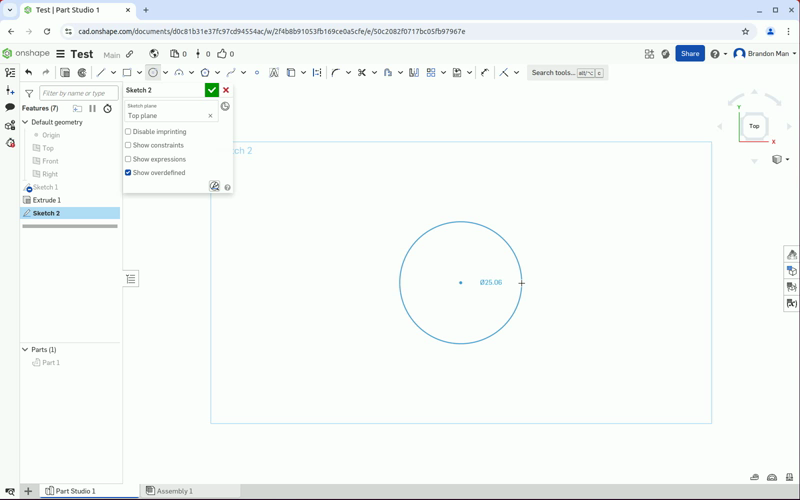
key(esc)
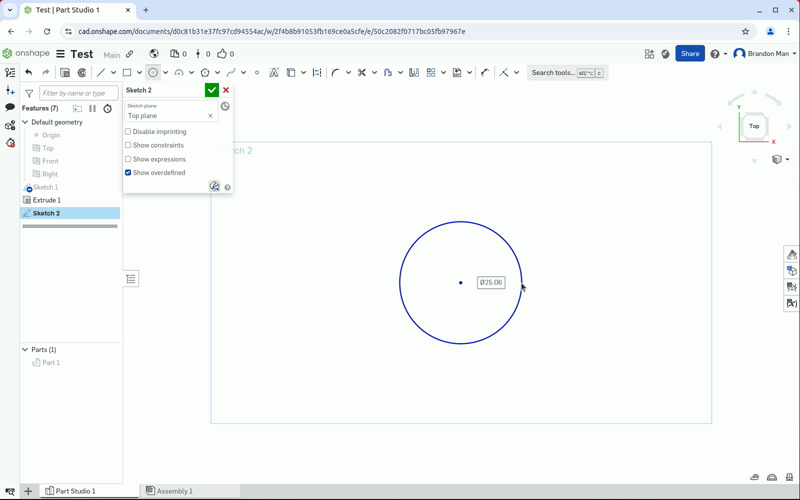
mouse_move(480, 299)
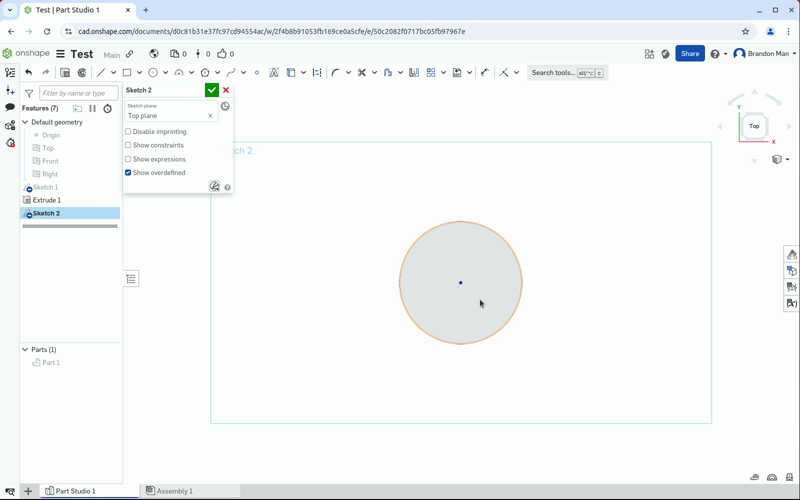
click(480, 299)
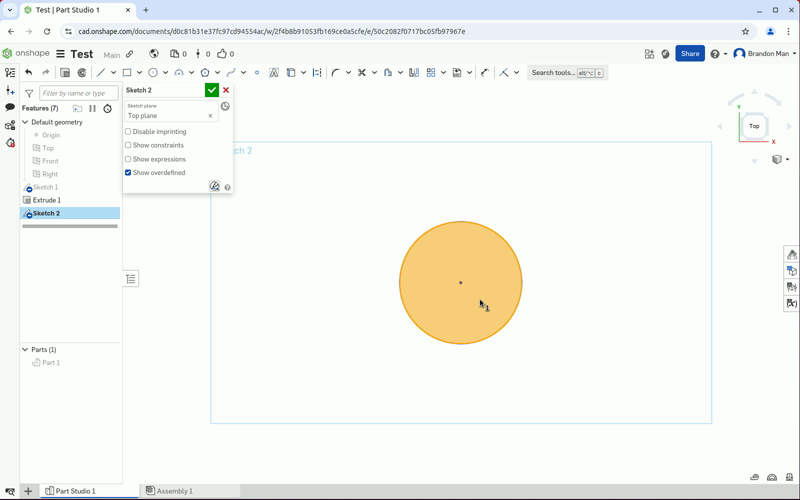
mouse_move(73, 352)
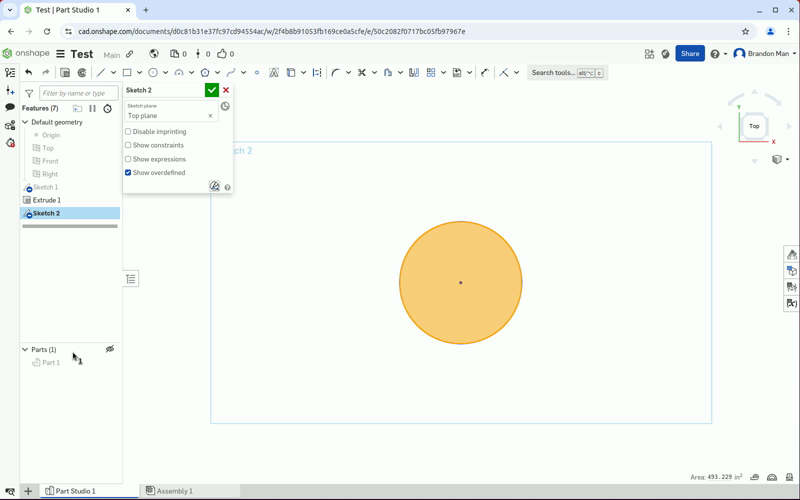
key(shift+y)
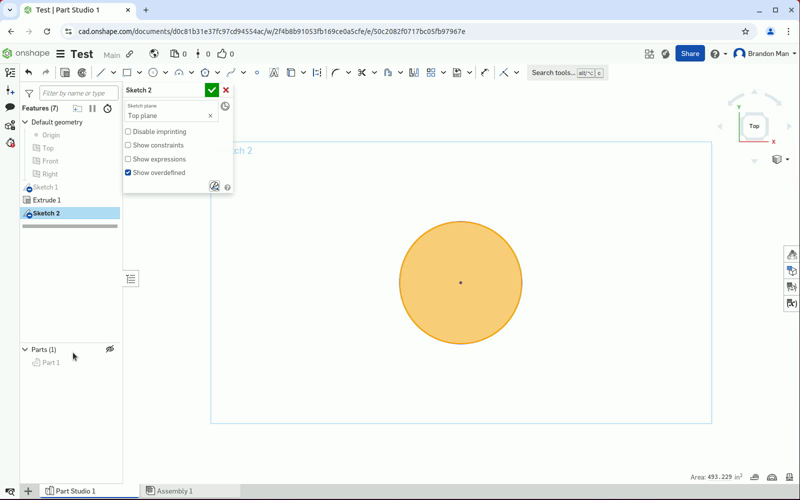
key(shift+e)
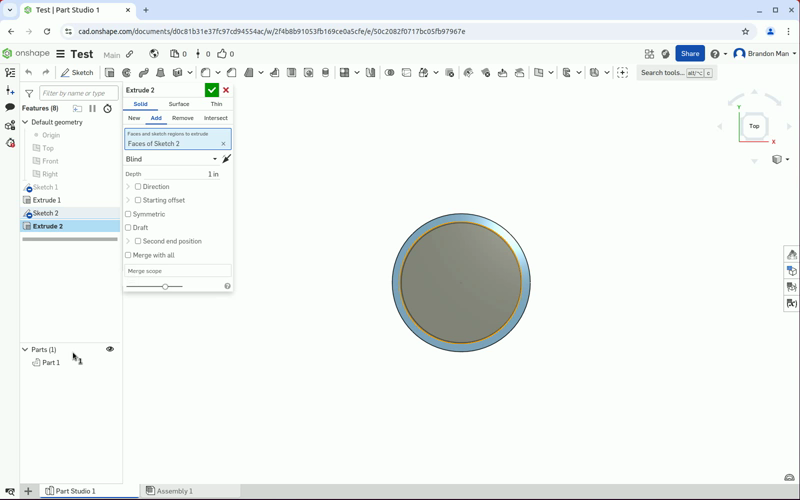
mouse_move(143, 106)
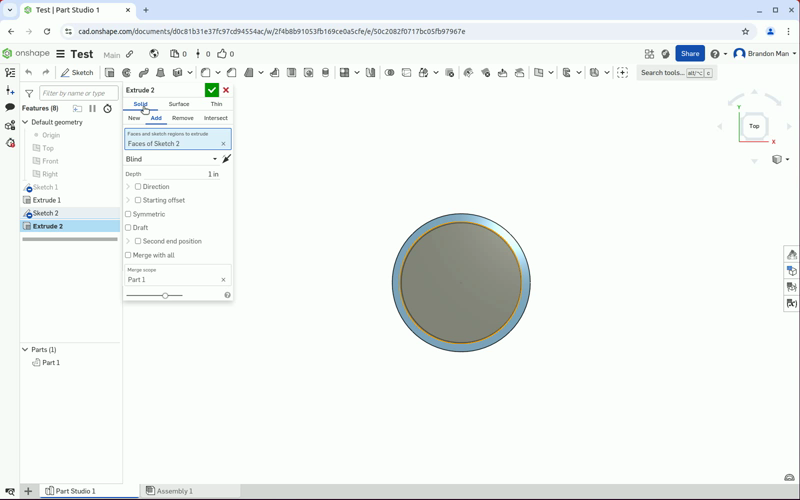
click(143, 106)
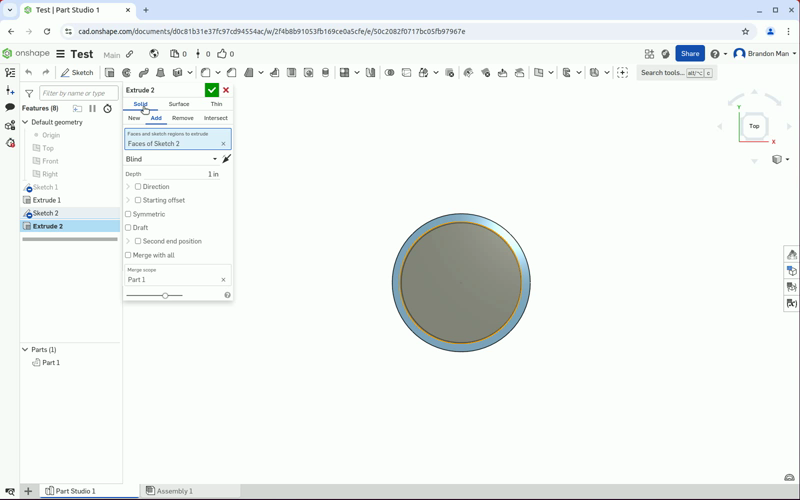
mouse_move(137, 120)
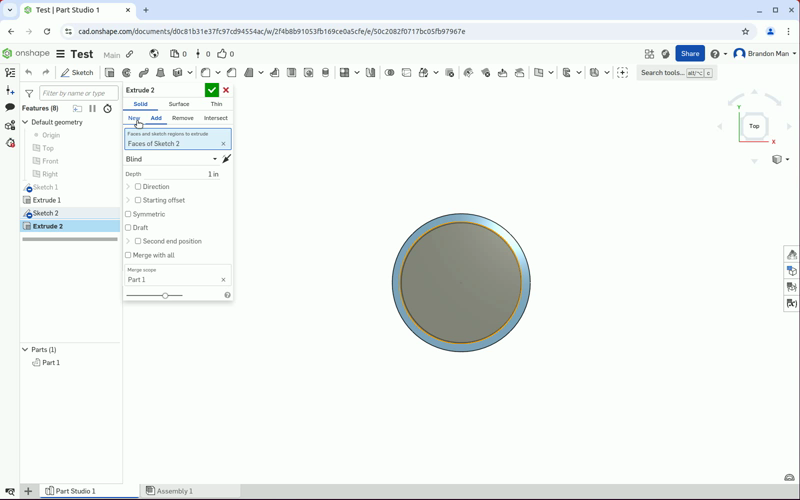
click(137, 120)
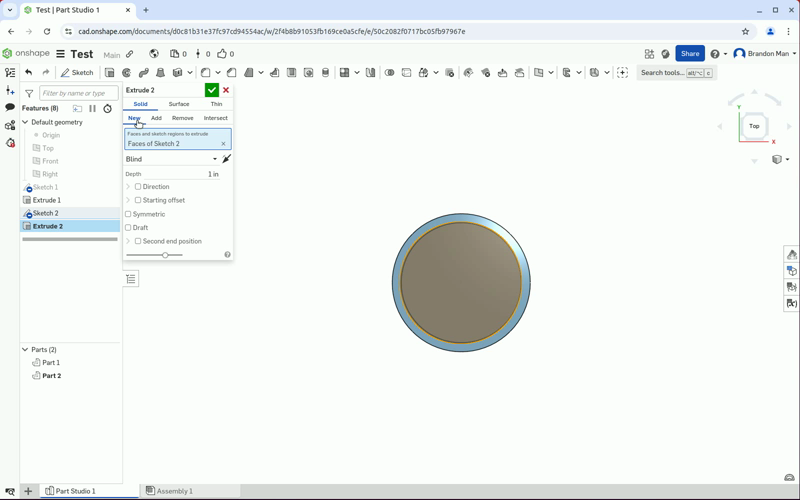
key(tab, 4)
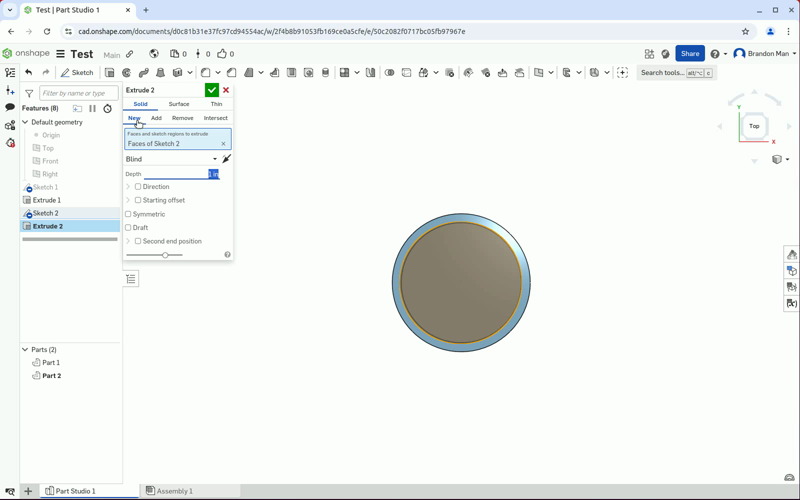
text(1.204)
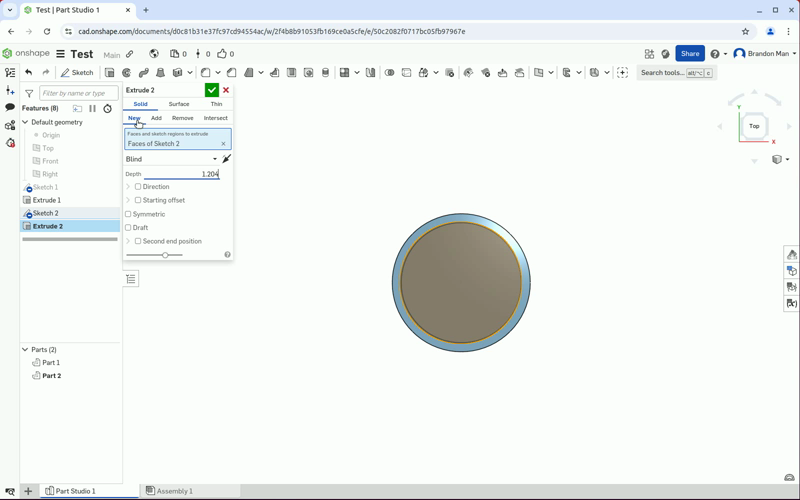
key(enter)
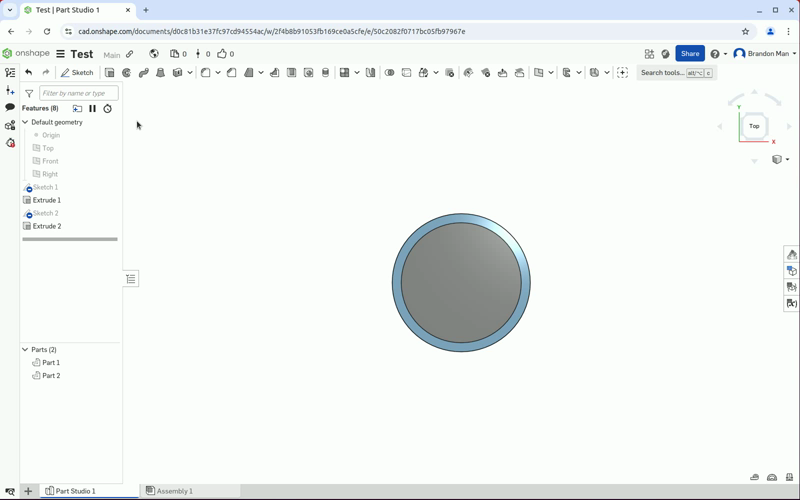
key(shift+h)
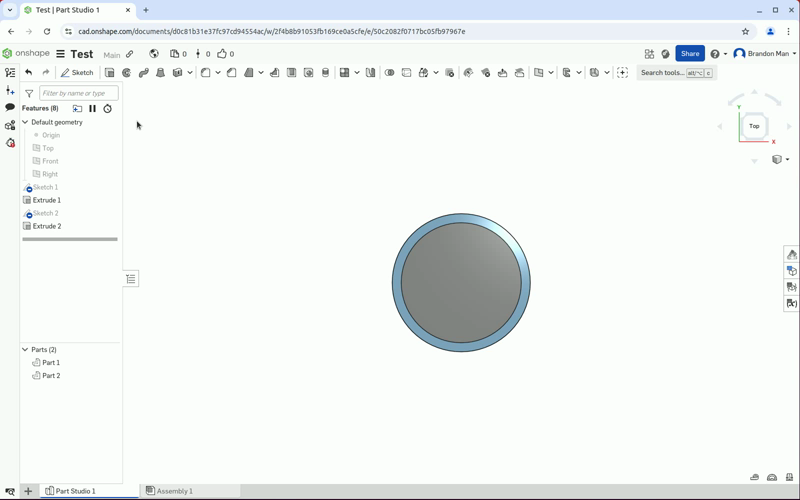
key(shift+h)
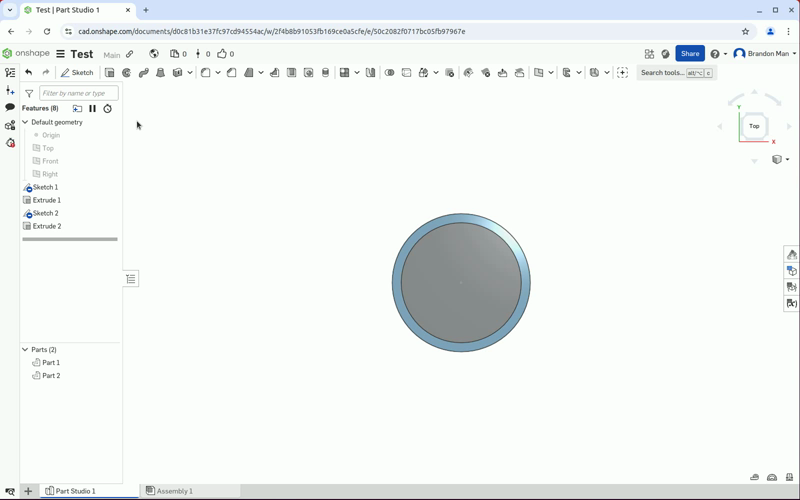
key(shift+7)
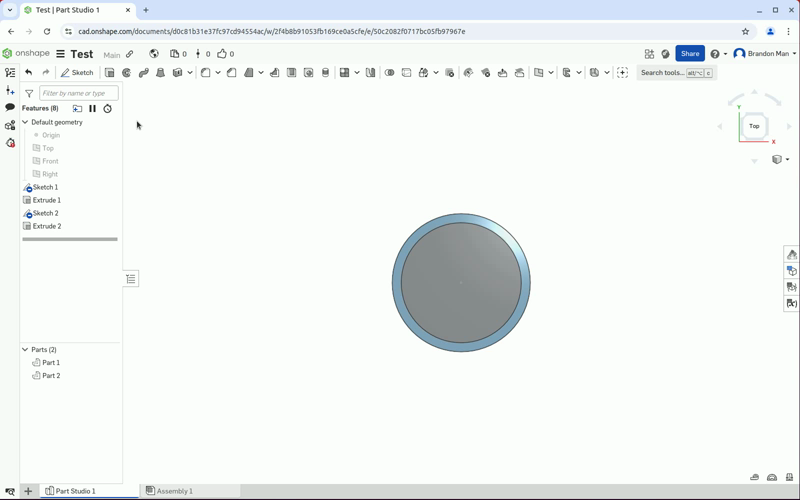
key(up, 3)
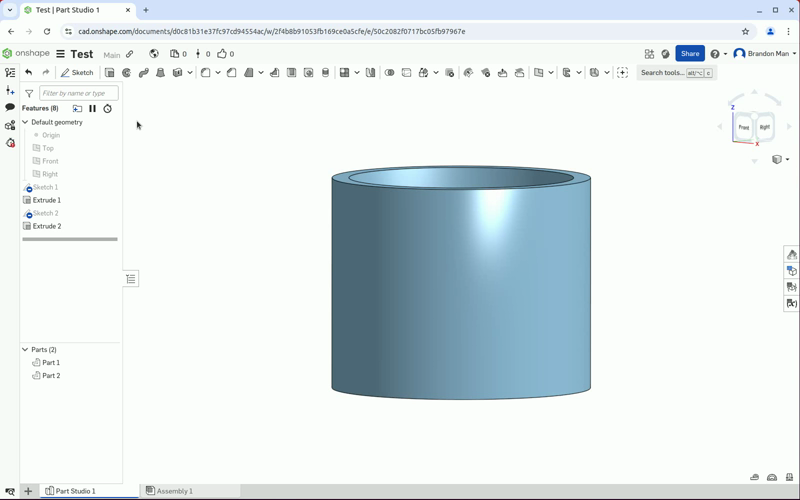
key(left, 3)
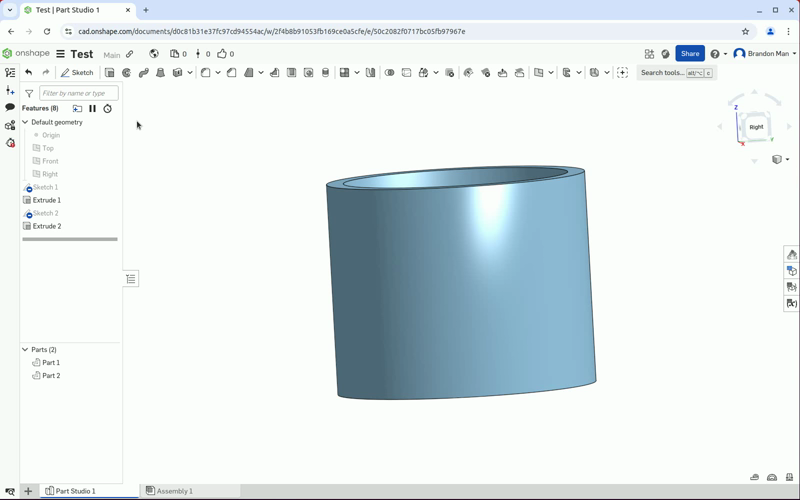
key(right, 3)
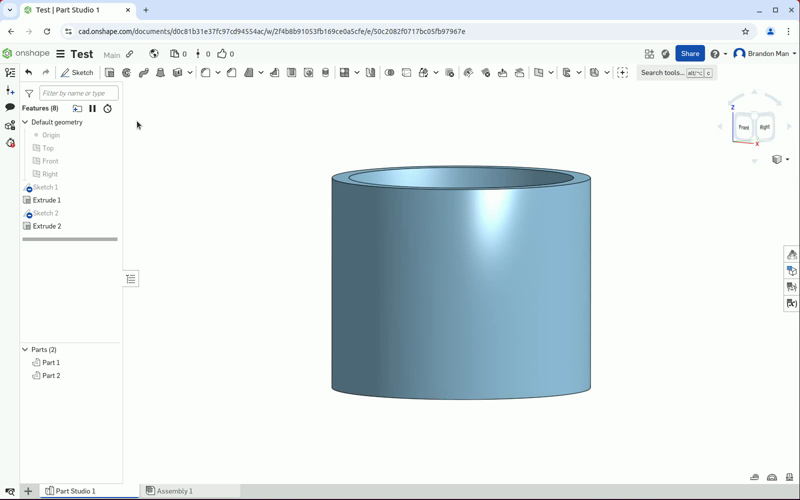
key(down, 3)
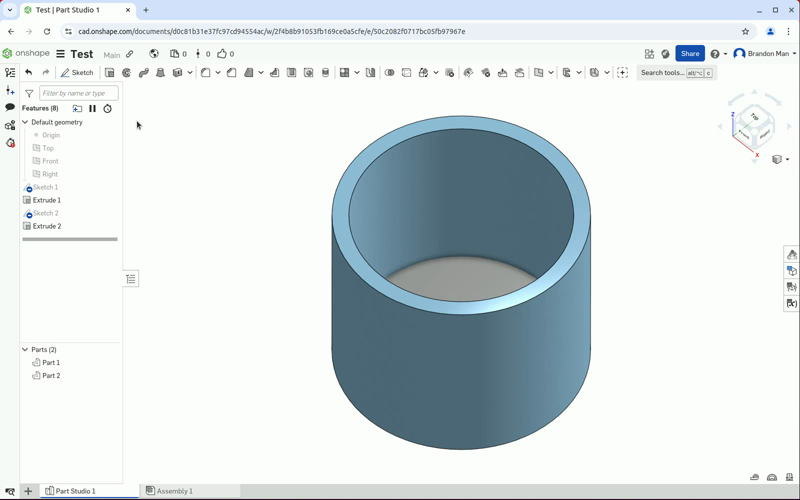
mouse_move(73, 189)
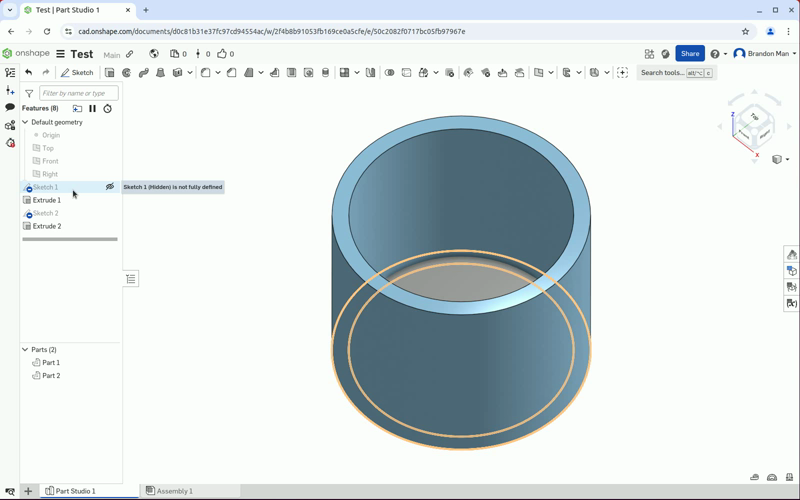
click(73, 189)